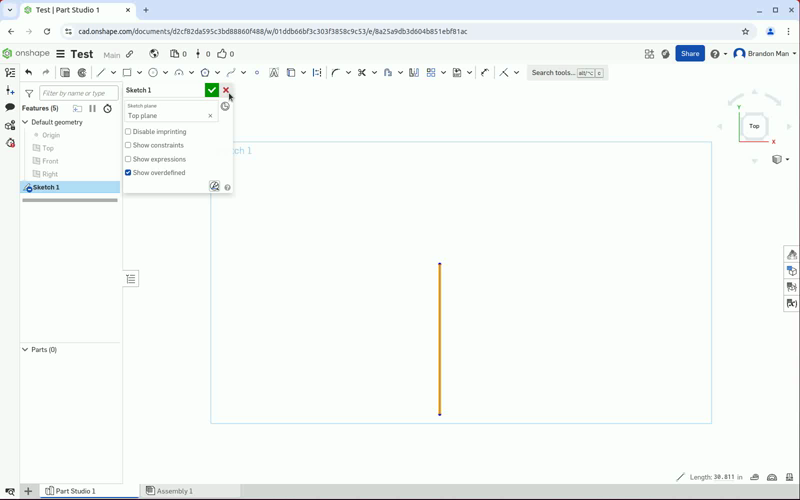
key(shift+h)
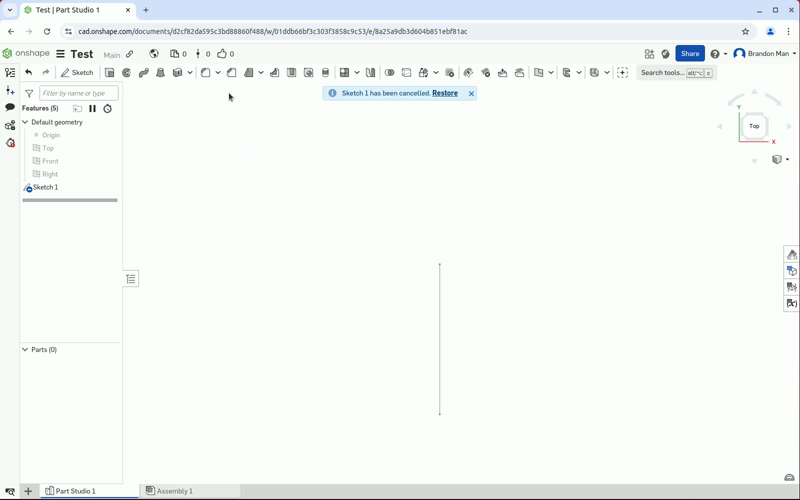
key(shift+s)
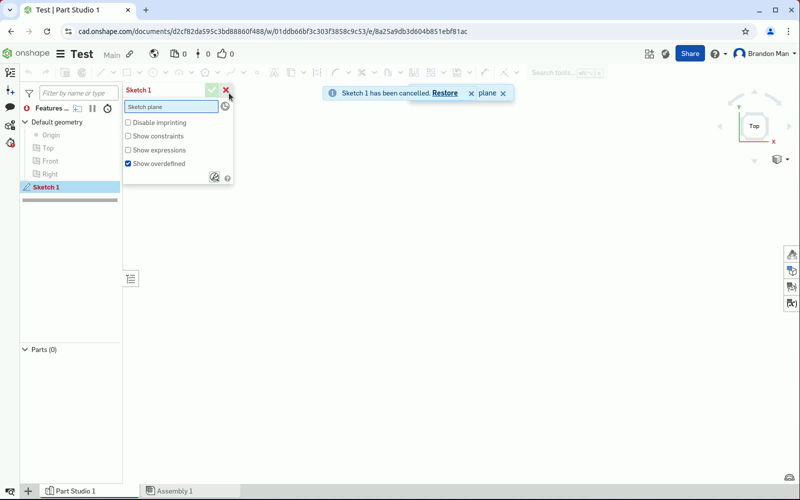
mouse_move(73, 150)
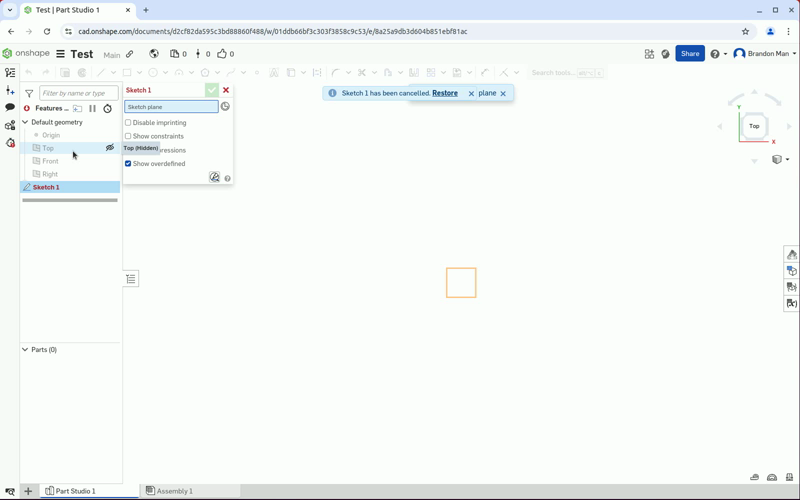
click(73, 150)
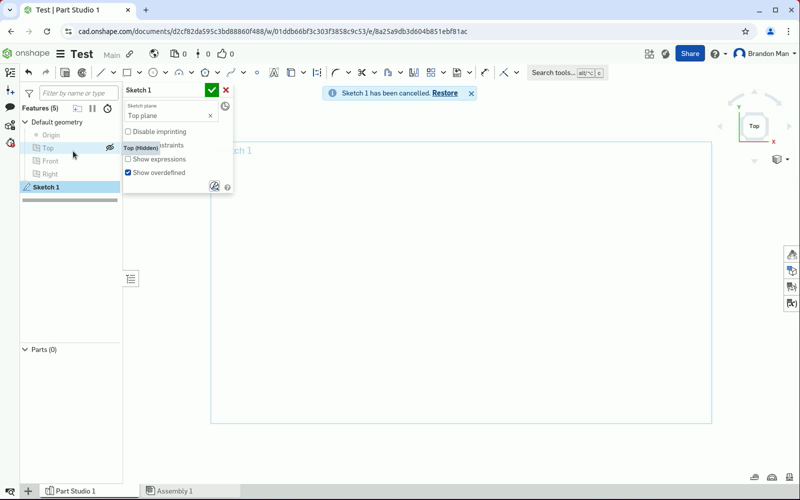
mouse_move(73, 352)
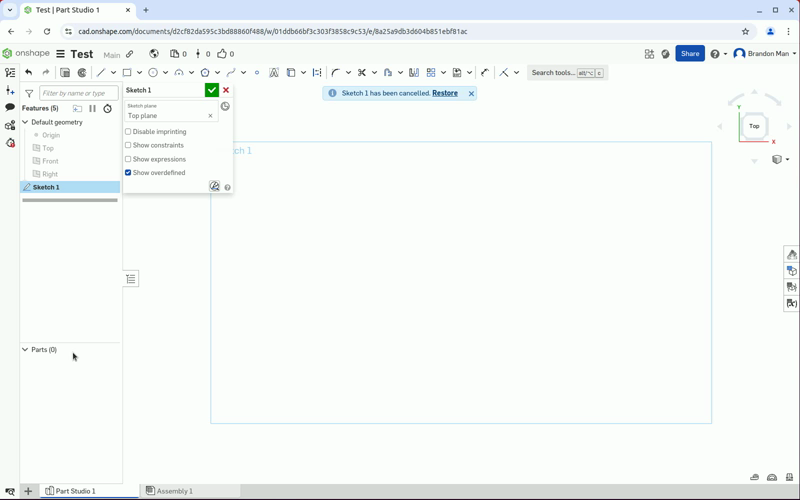
key(y)
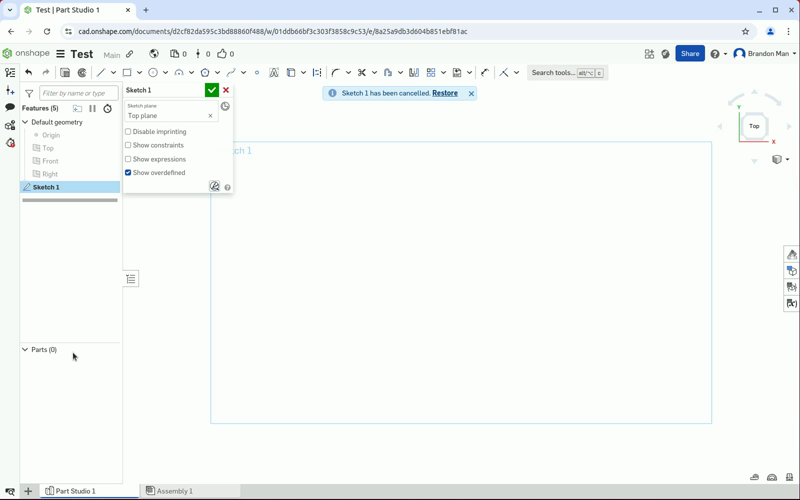
key(c)
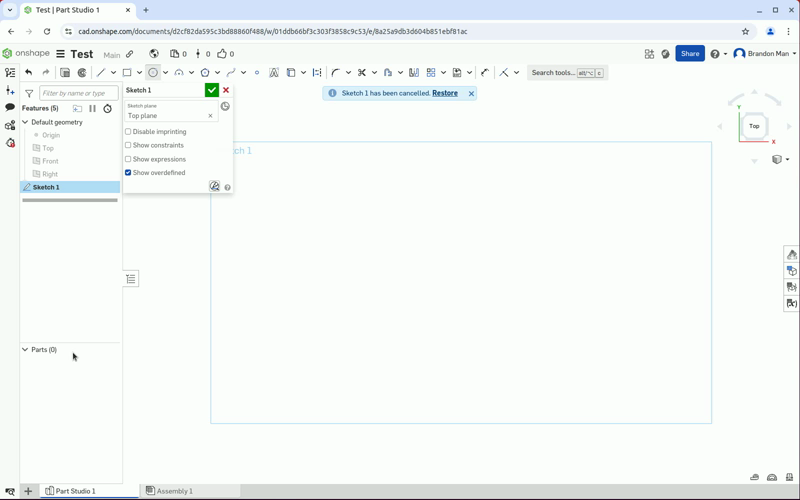
key_down(shift)
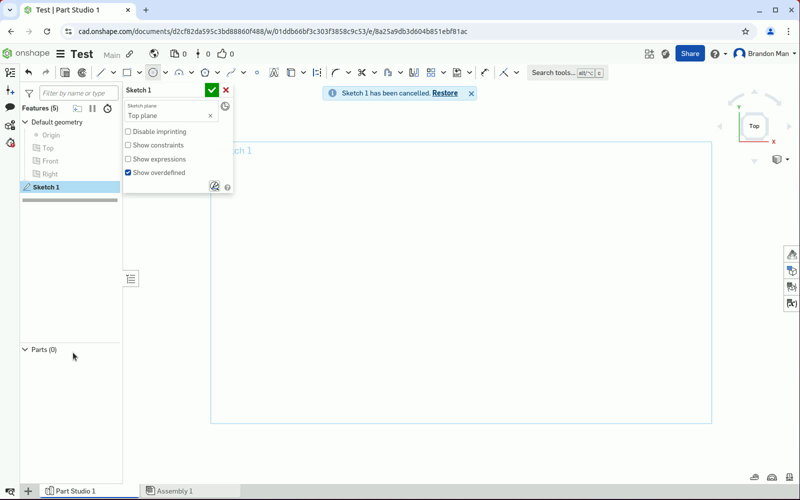
mouse_move(460, 282)
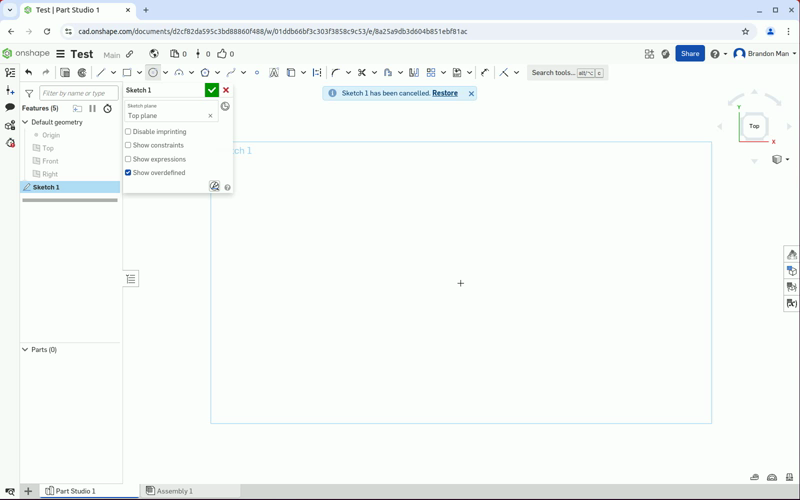
click(460, 282)
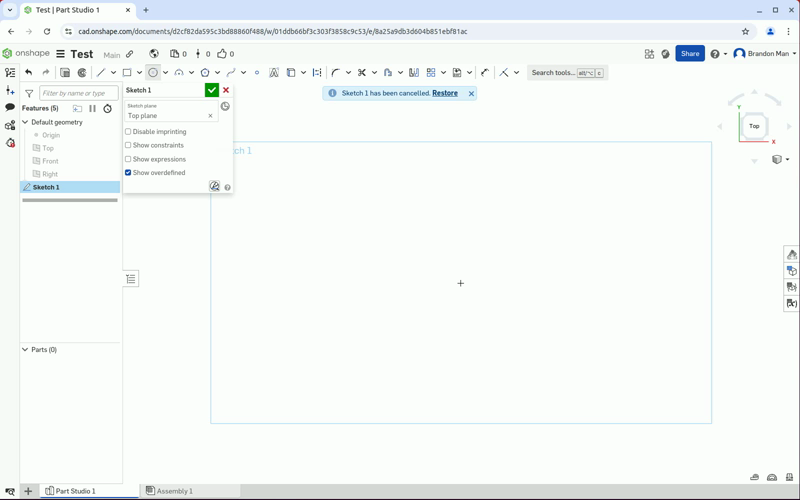
key_up(shift)
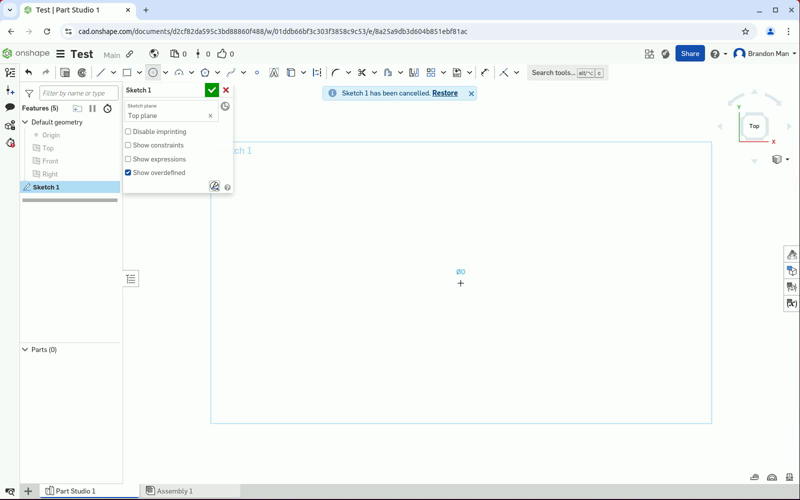
mouse_move(533, 282)
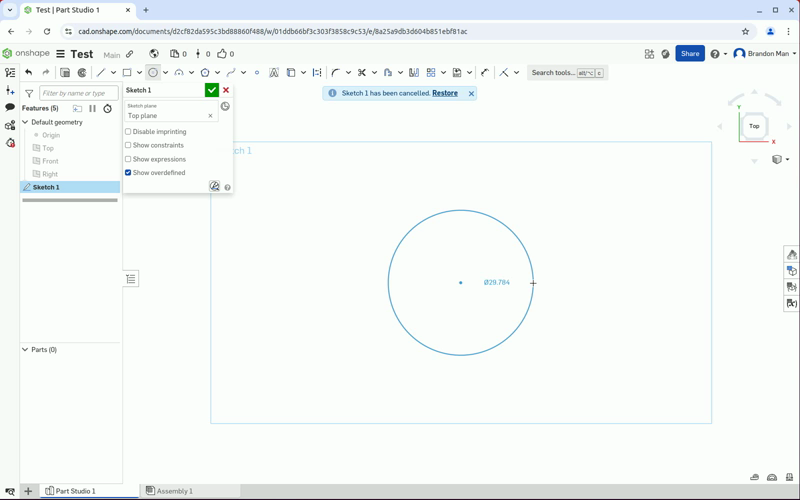
click(533, 282)
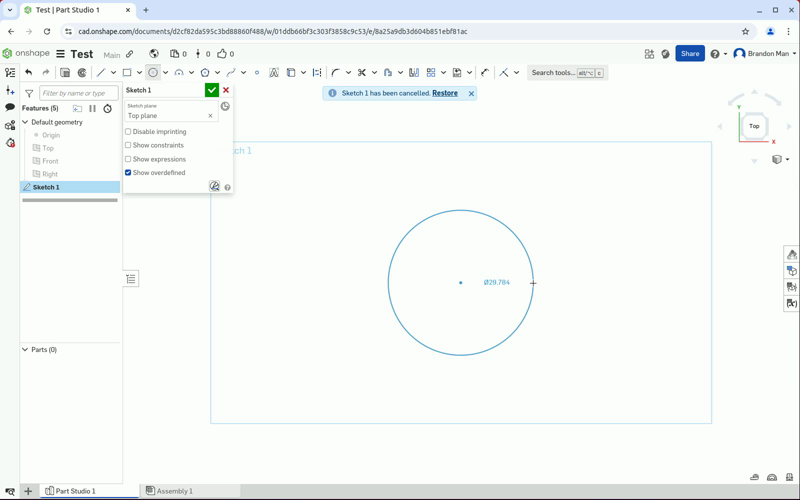
key(esc)
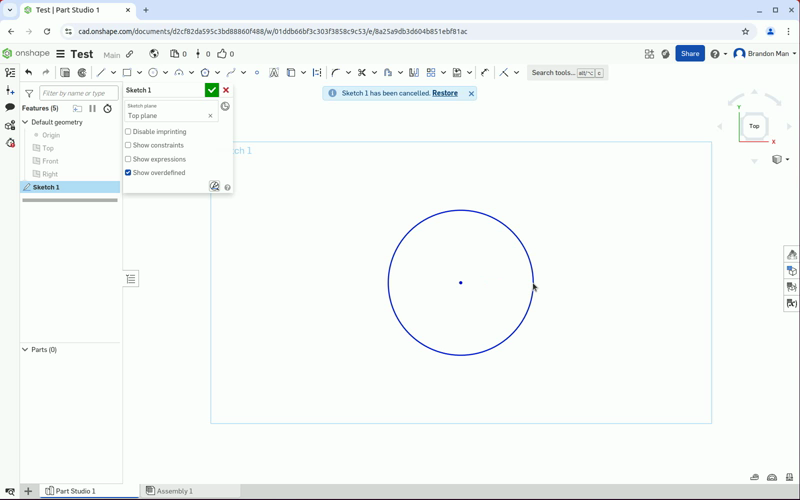
mouse_move(493, 286)
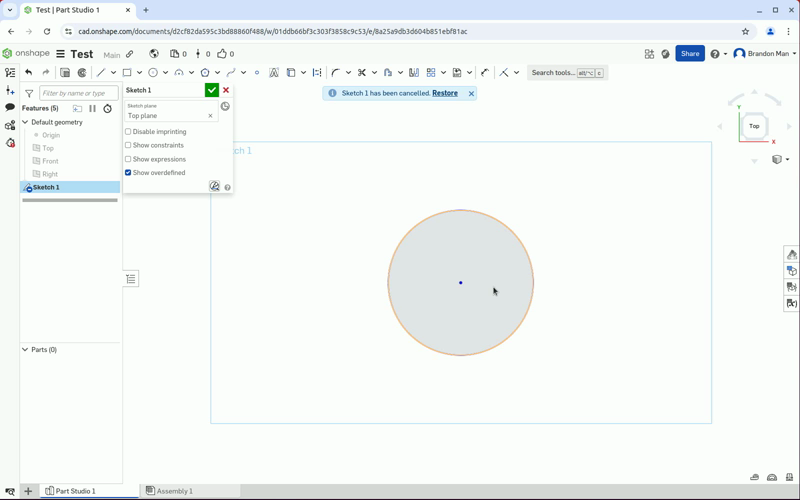
click(493, 286)
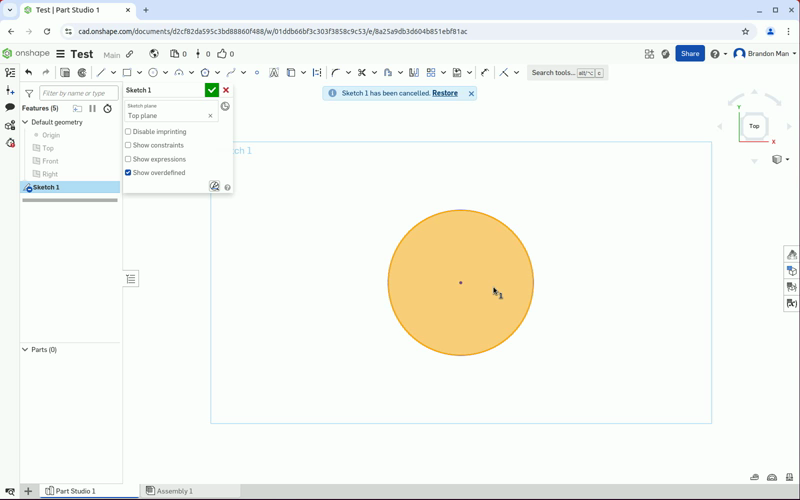
mouse_move(73, 352)
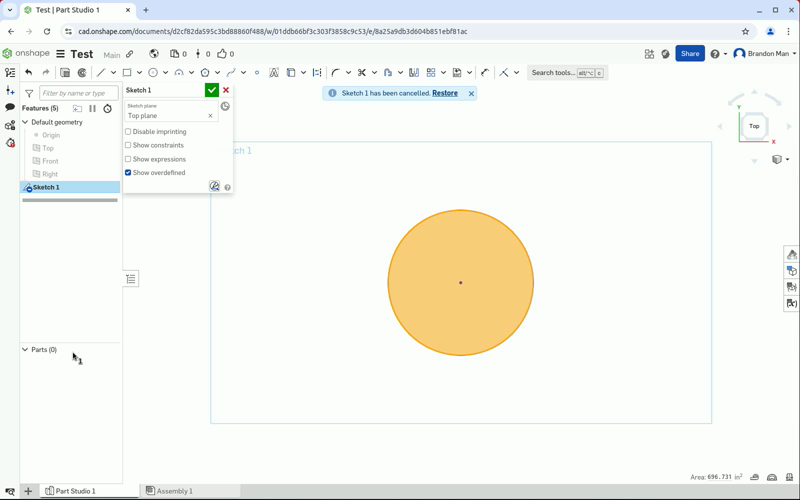
key(shift+y)
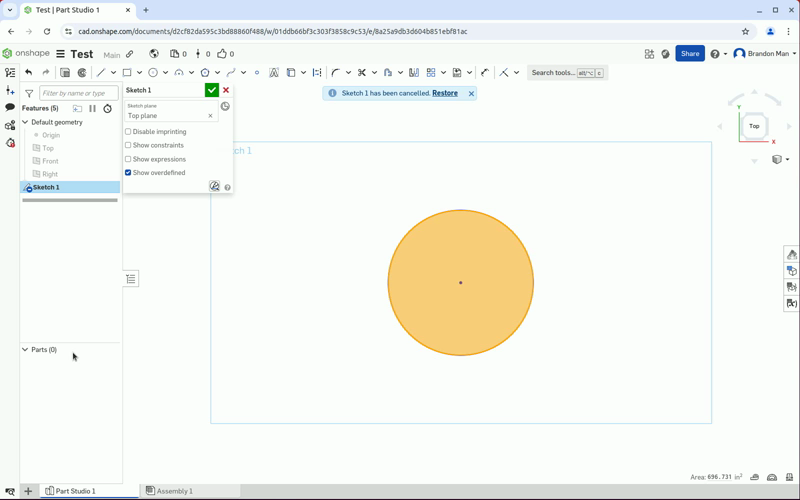
key(shift+e)
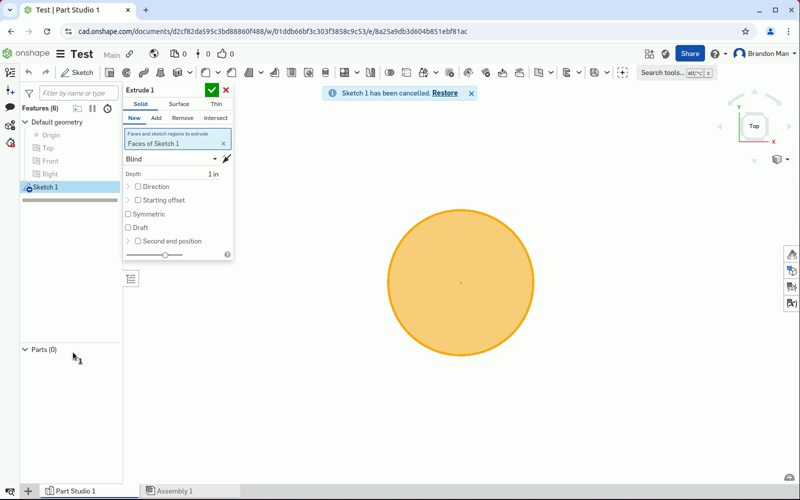
mouse_move(143, 106)
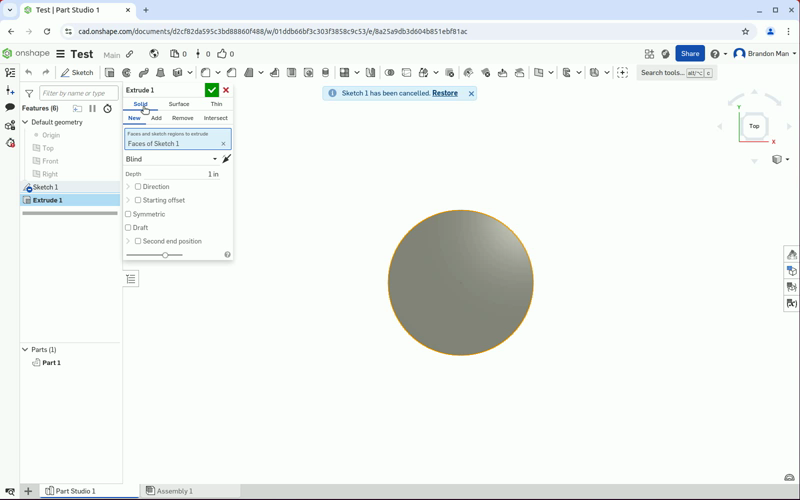
click(143, 106)
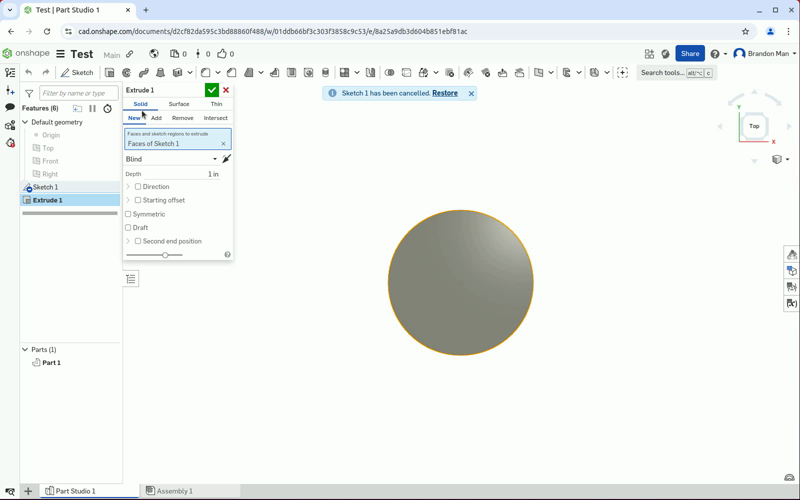
mouse_move(137, 120)
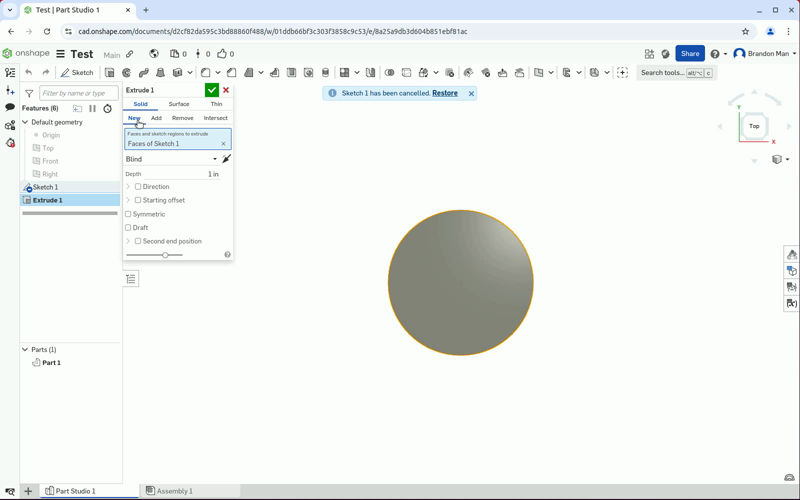
click(137, 120)
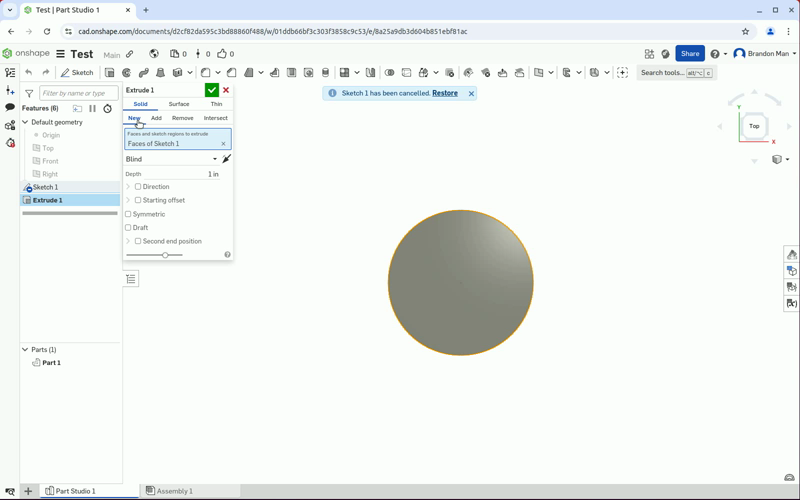
key(tab, 4)
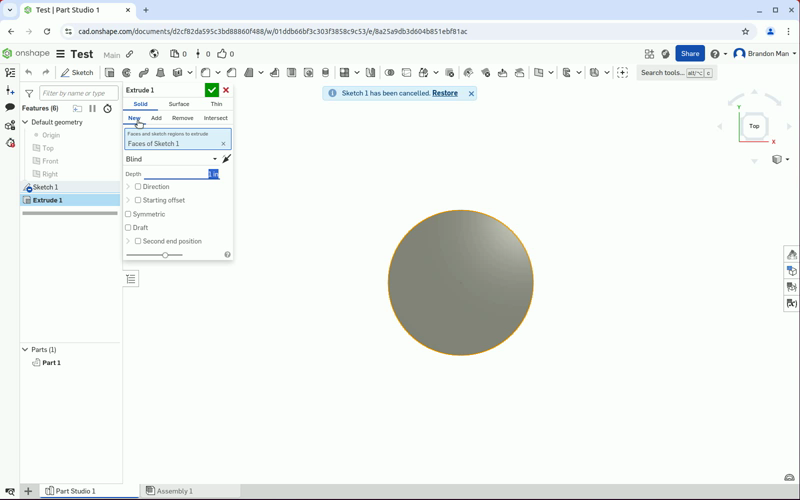
text(8.184)
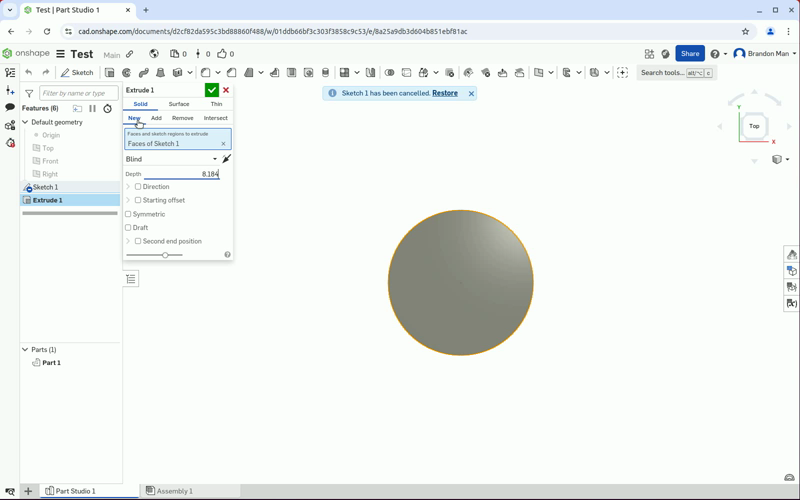
key(enter)
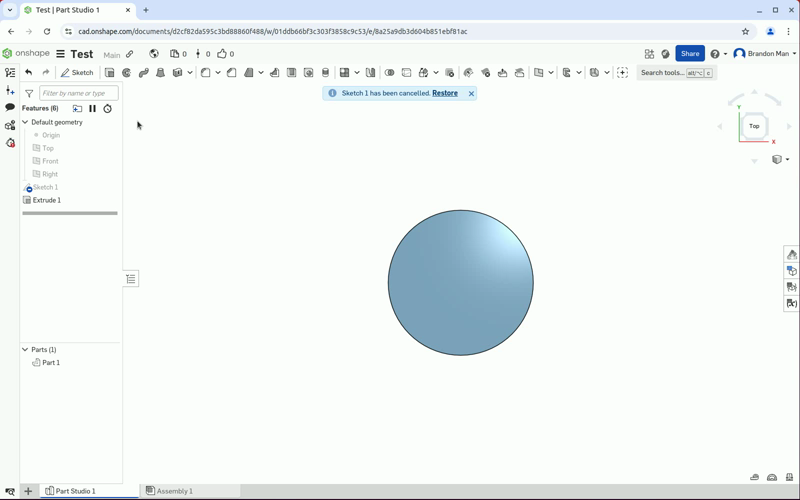
key(shift+h)
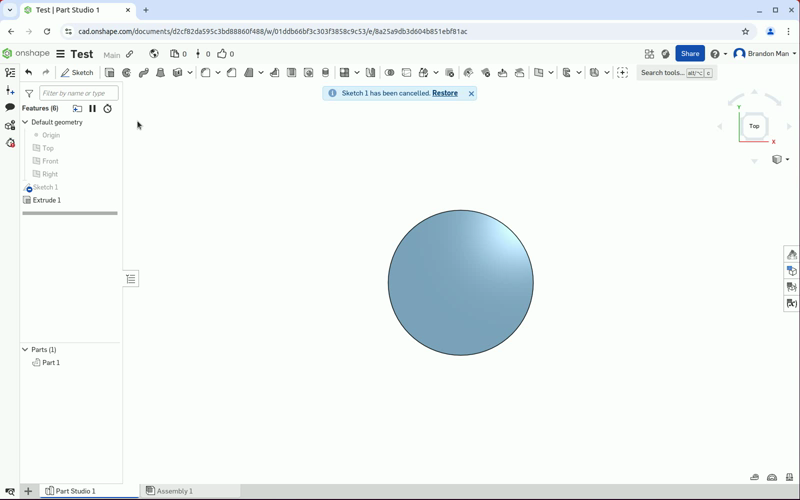
key(shift+h)
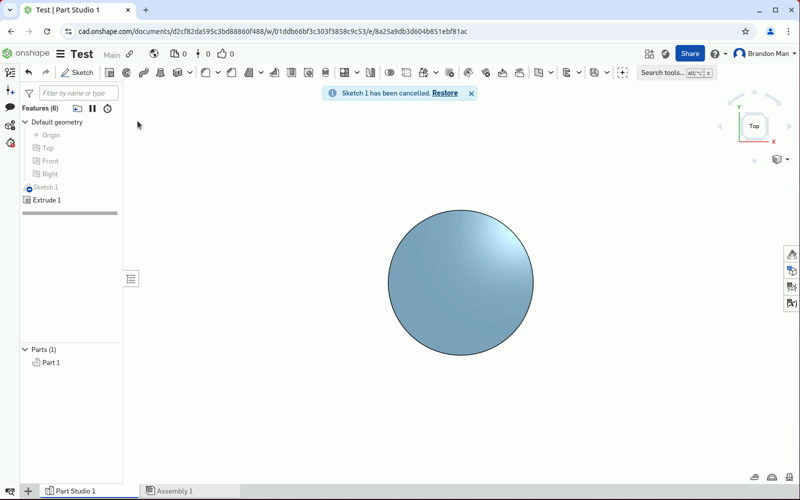
mouse_move(73, 189)
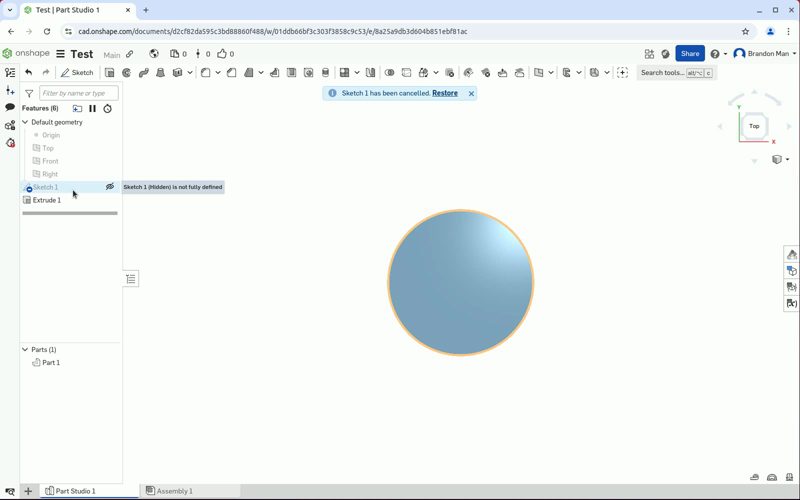
click(73, 189)
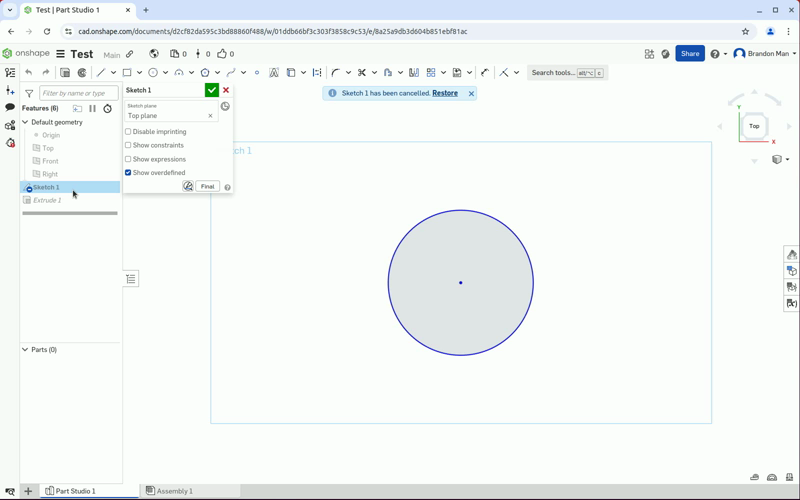
mouse_move(229, 92)
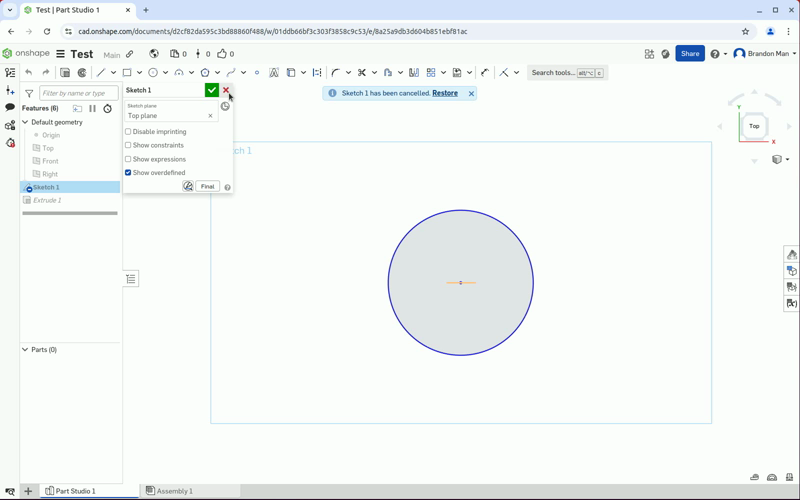
click(229, 92)
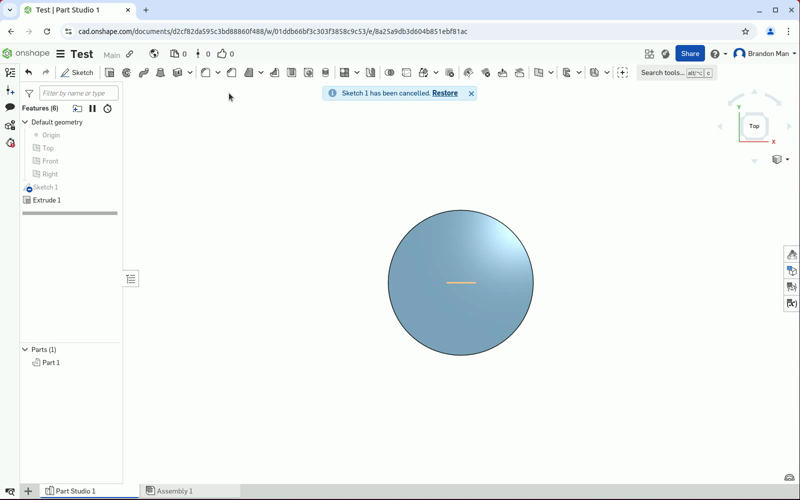
mouse_move(541, 75)
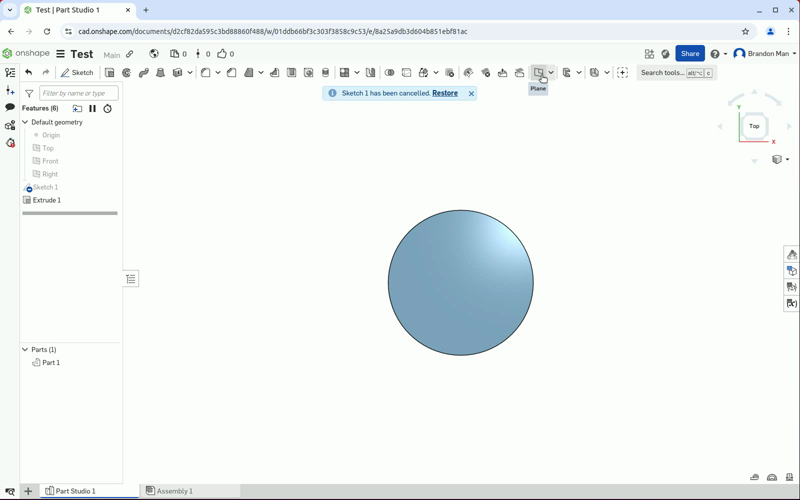
click(541, 75)
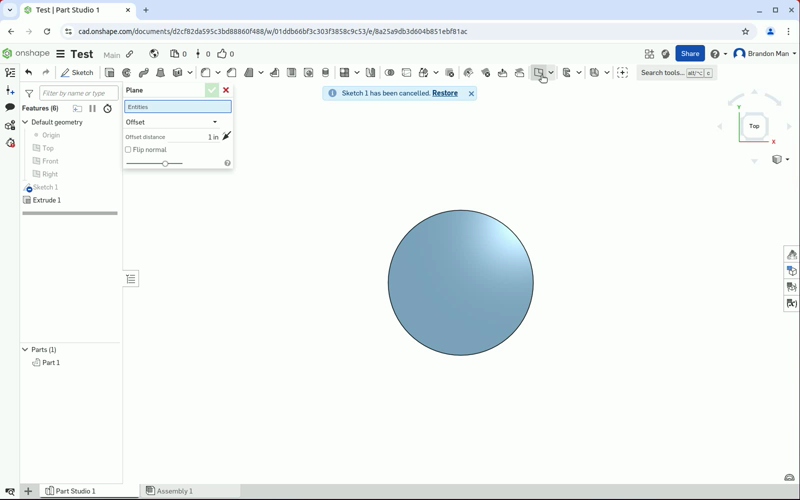
mouse_move(73, 150)
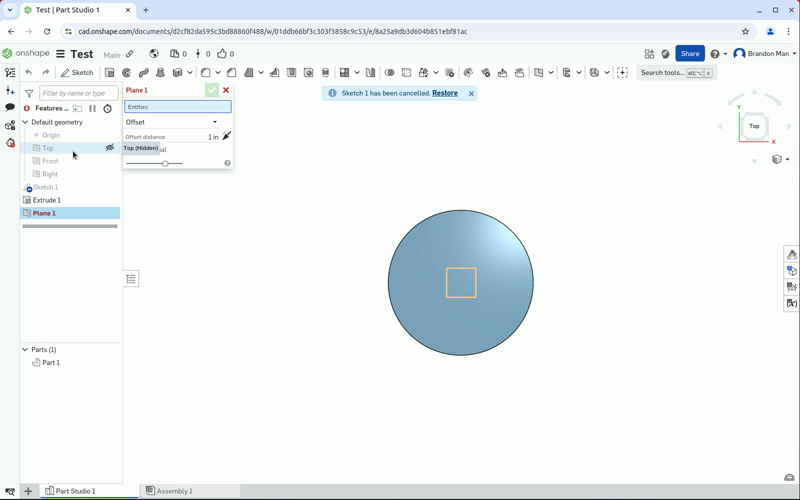
click(73, 150)
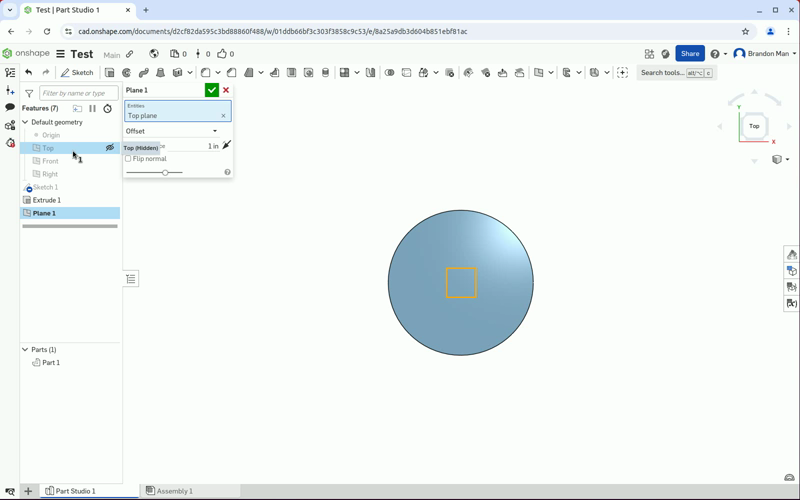
key(tab, 2)
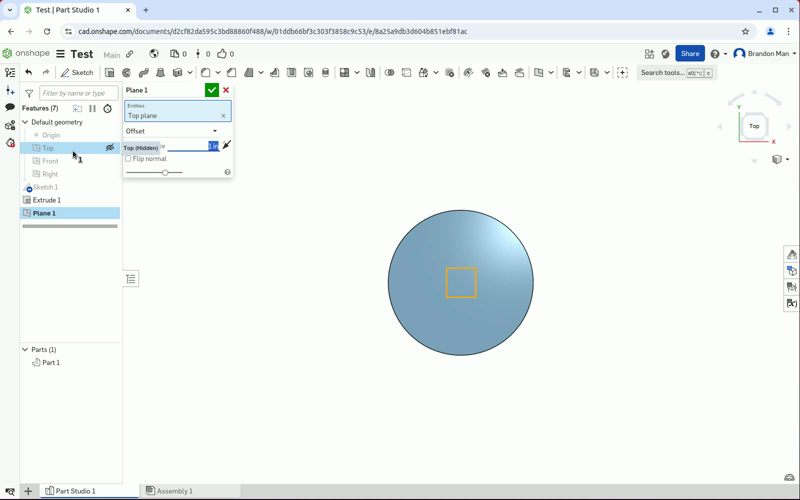
text(8.196)
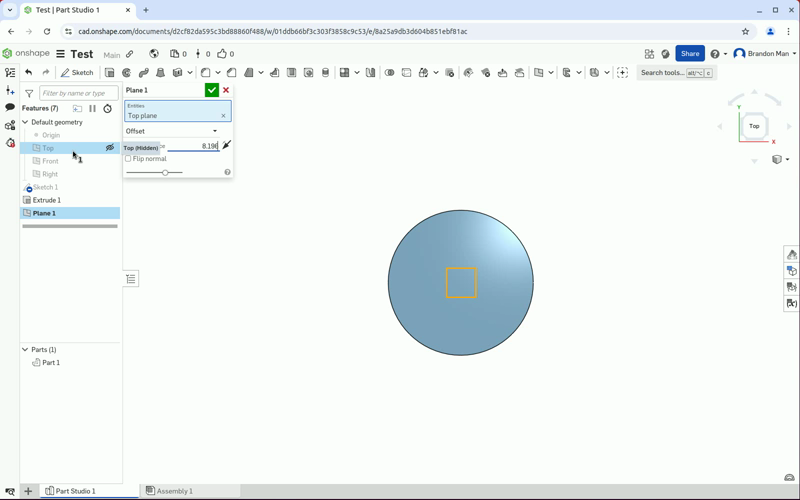
key(enter, 2)
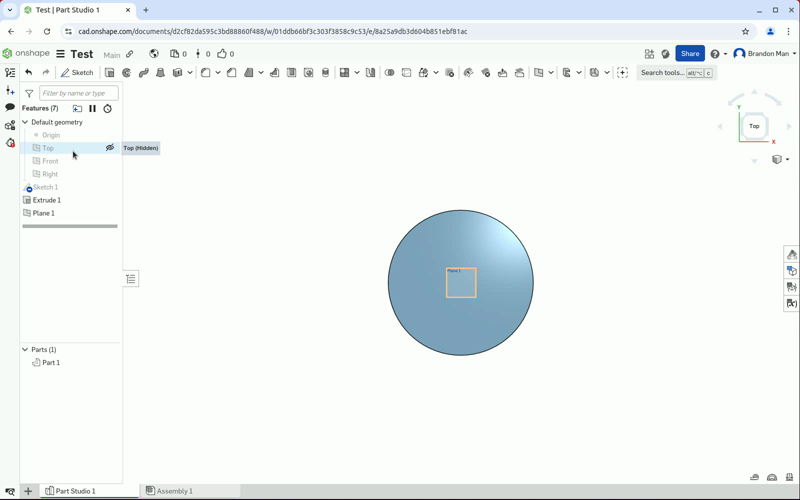
key(shift+s)
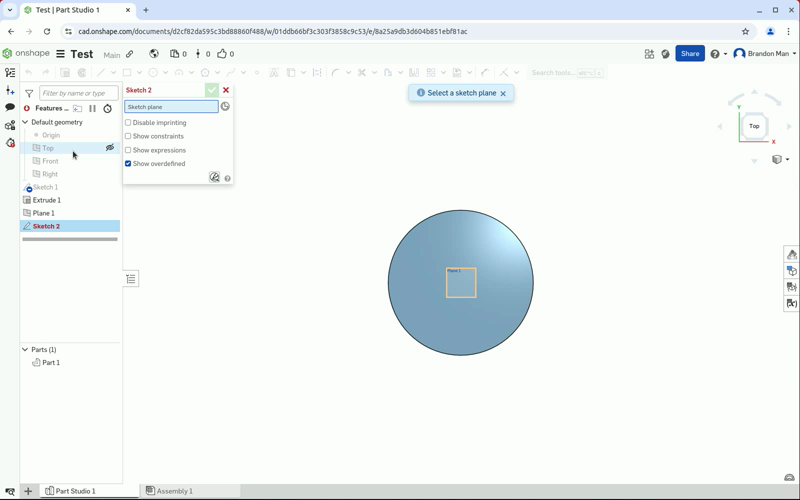
mouse_move(73, 215)
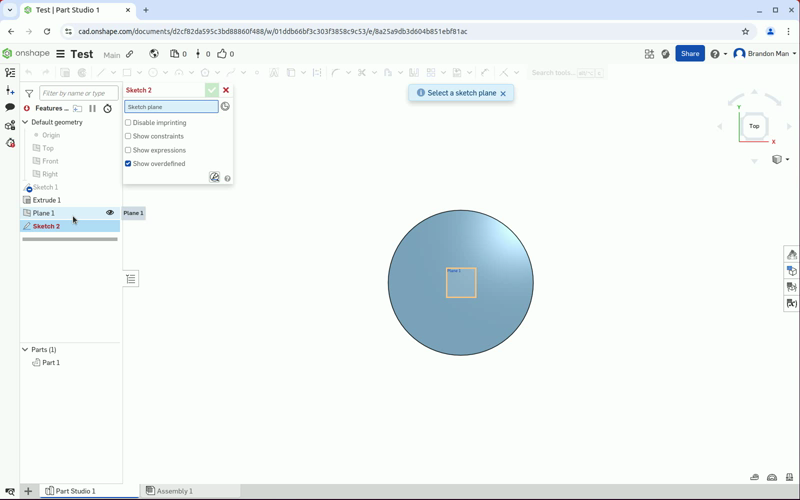
click(73, 215)
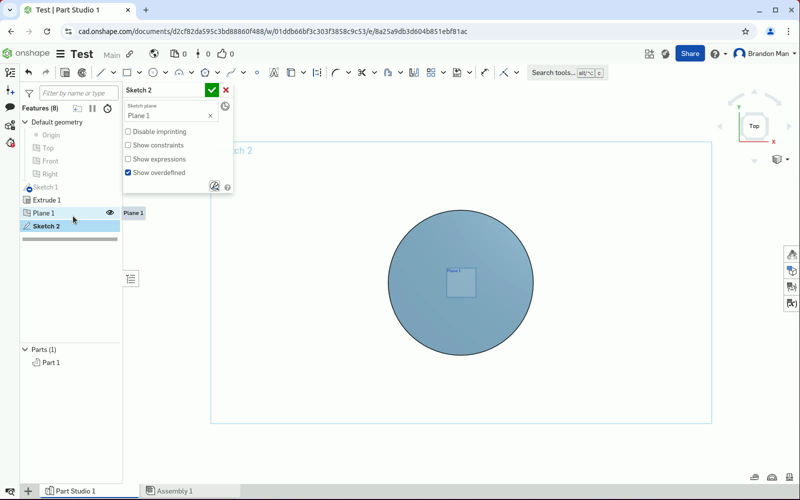
mouse_move(73, 352)
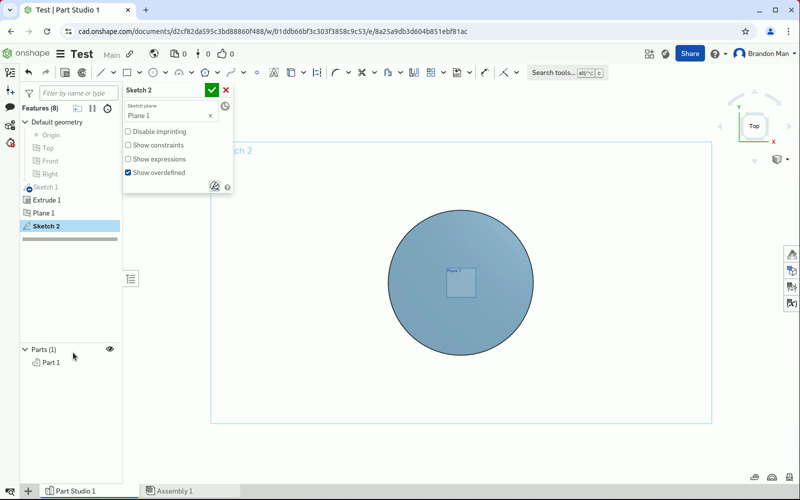
key(y)
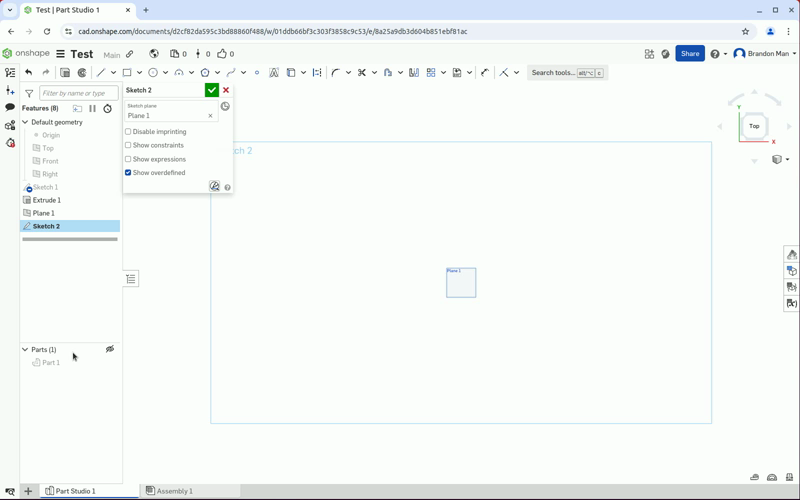
key(c)
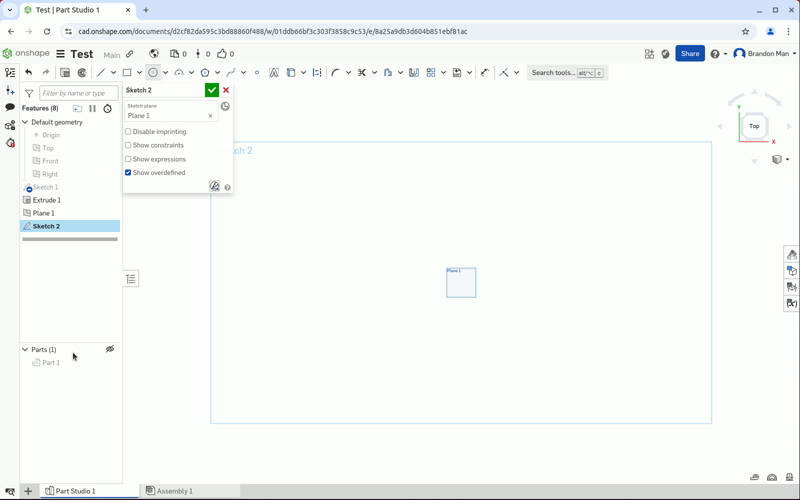
key_down(shift)
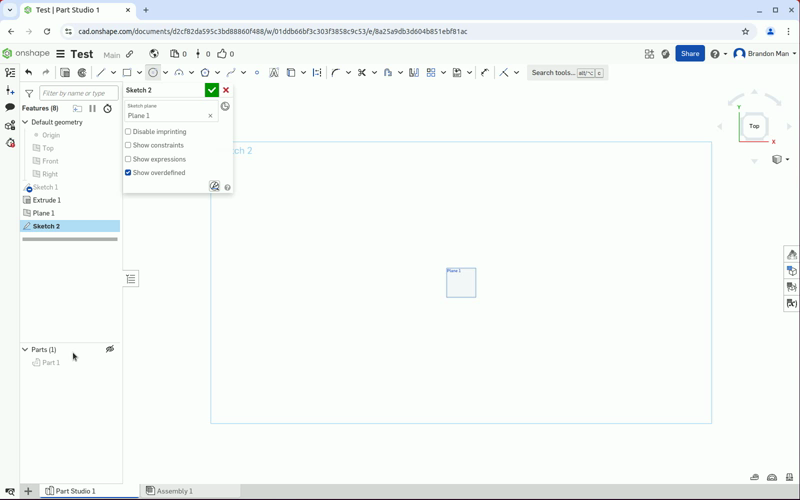
mouse_move(460, 282)
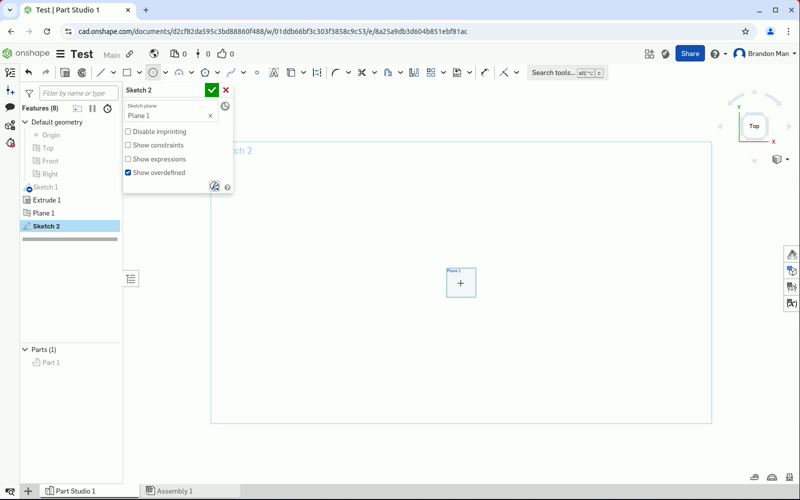
click(460, 282)
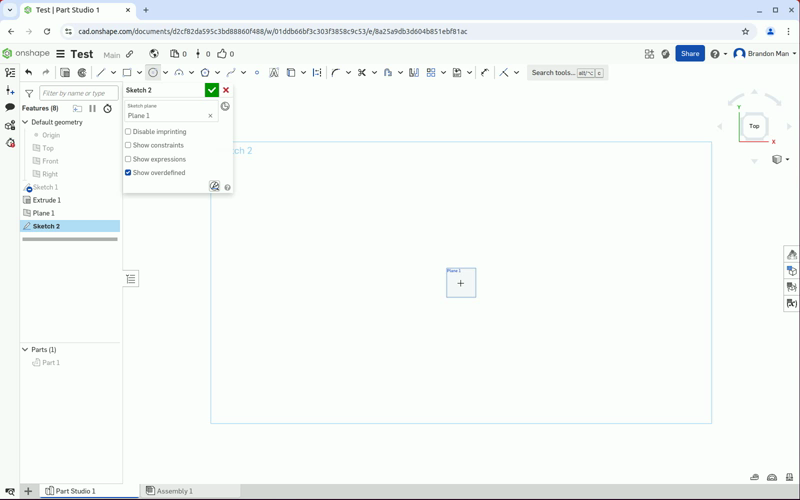
key_up(shift)
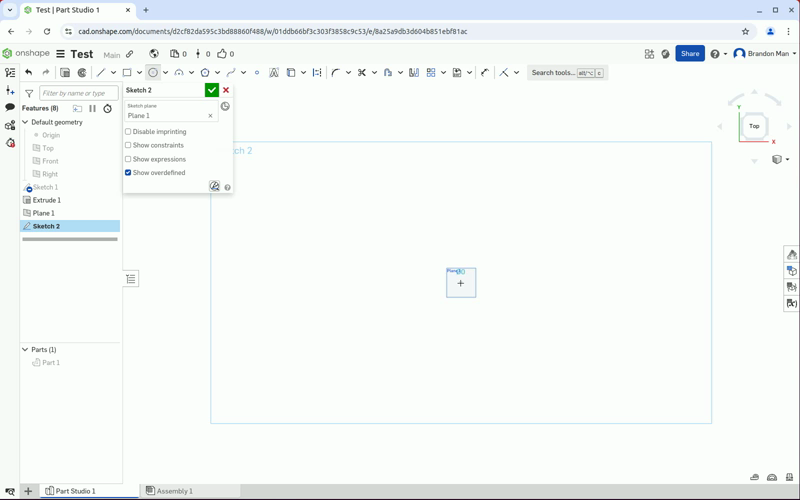
mouse_move(511, 282)
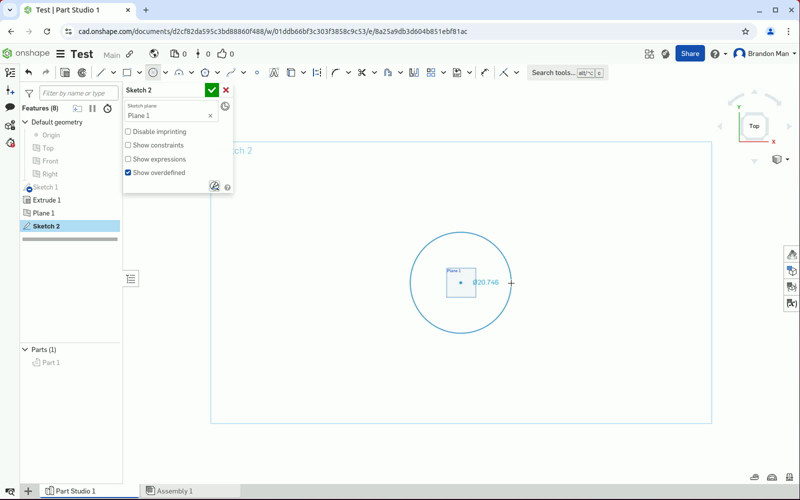
click(511, 282)
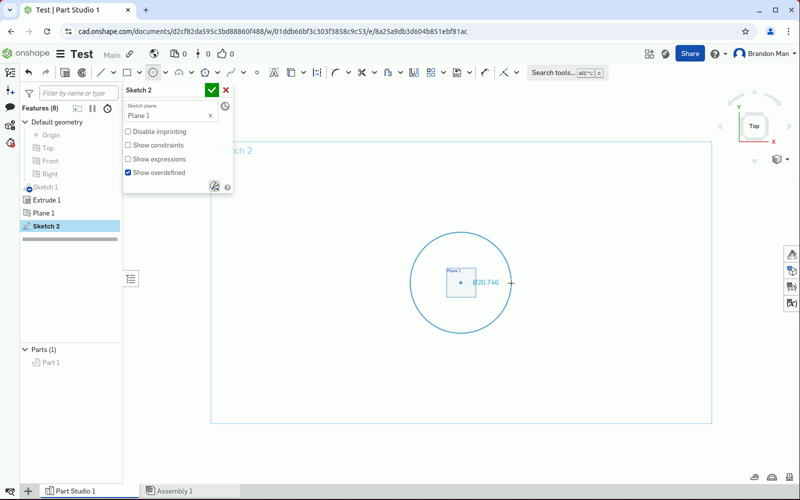
key(esc)
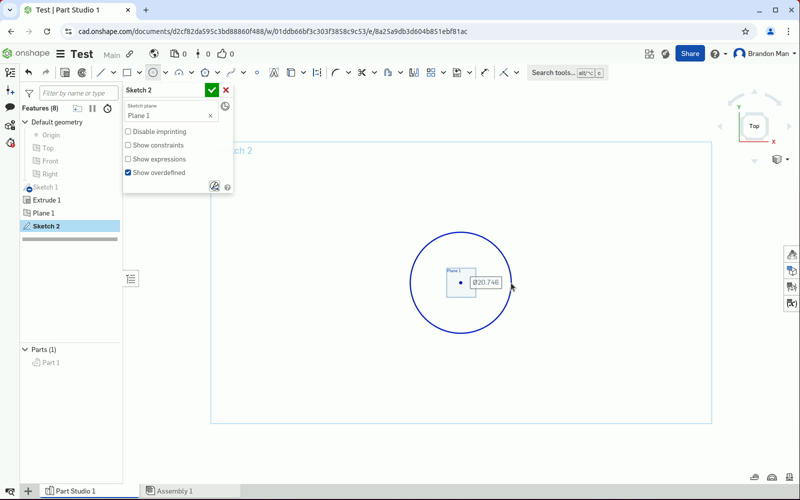
mouse_move(454, 317)
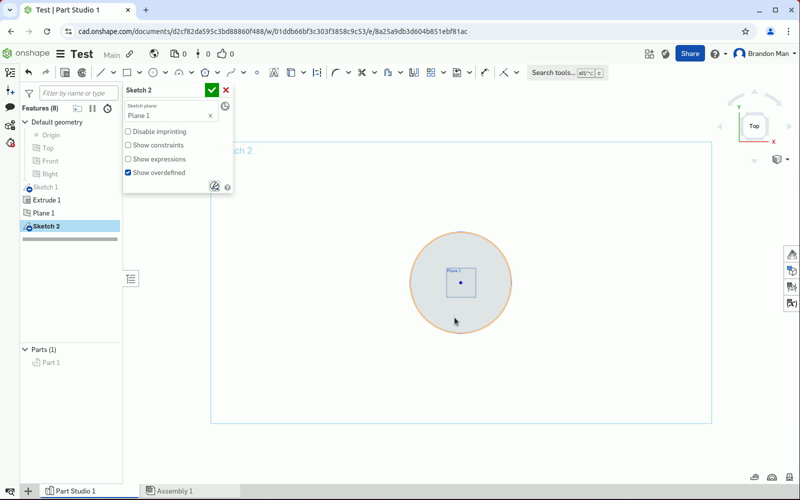
click(454, 317)
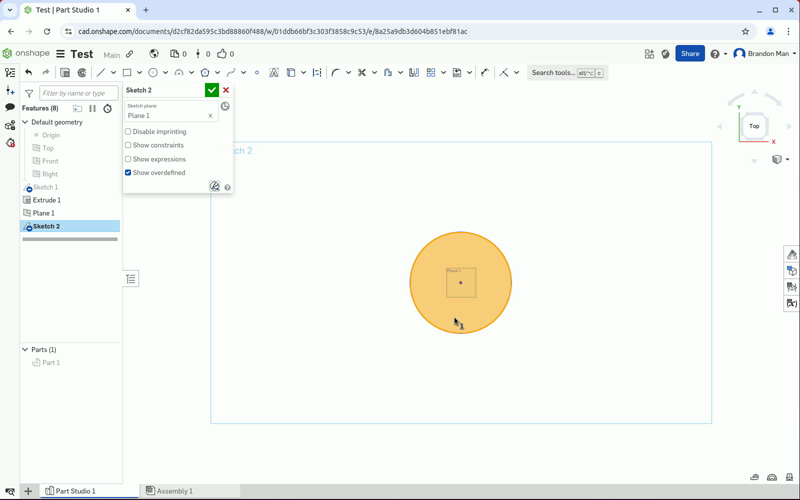
mouse_move(73, 352)
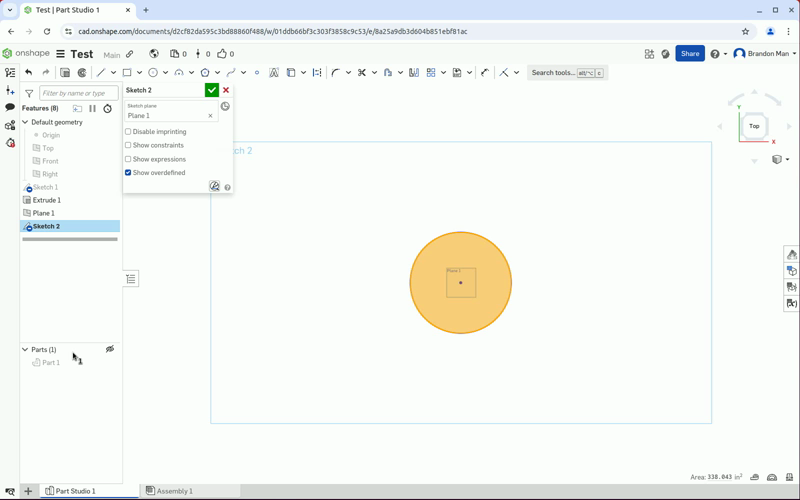
key(shift+y)
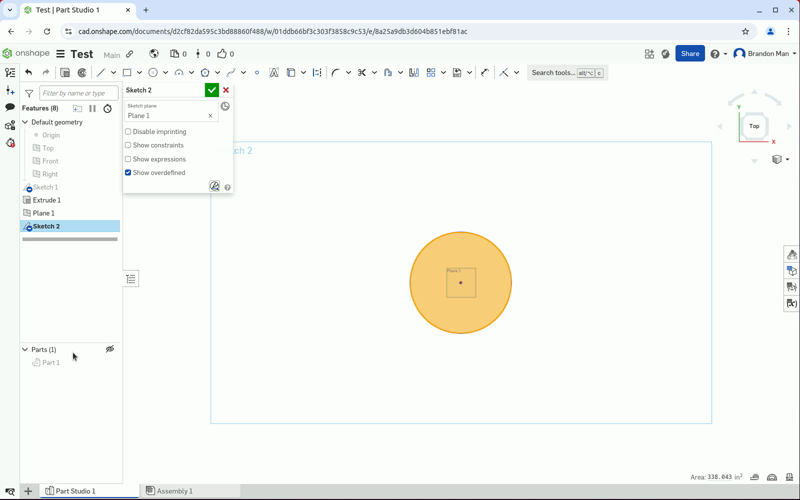
key(shift+e)
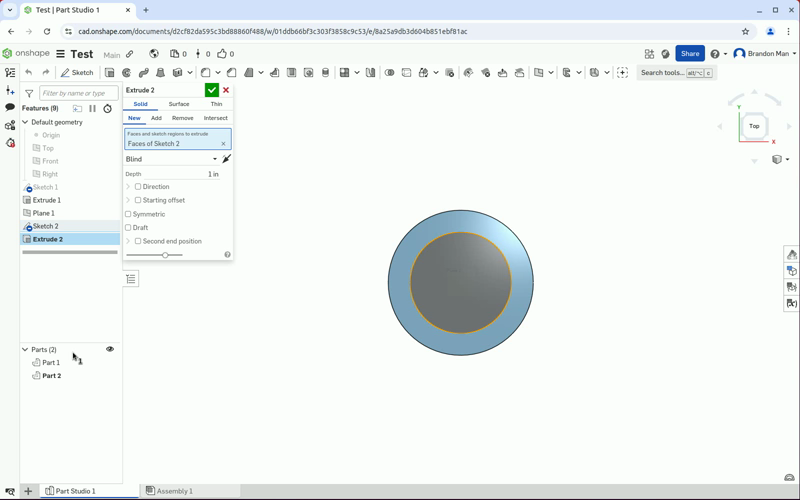
mouse_move(143, 106)
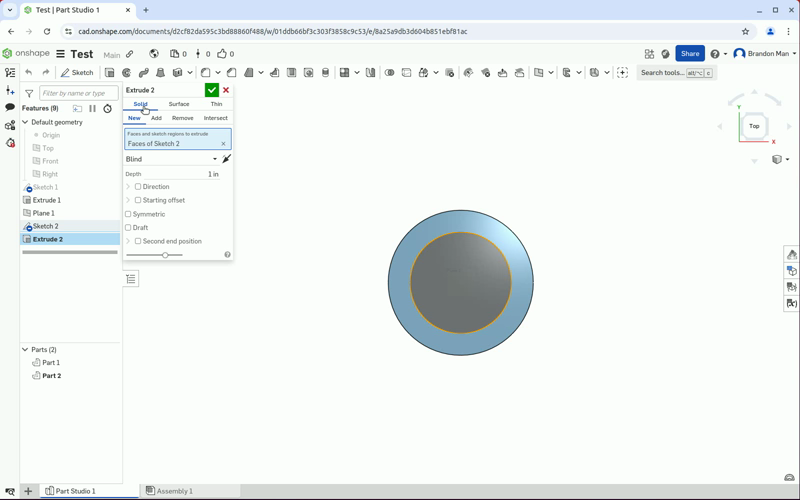
click(143, 106)
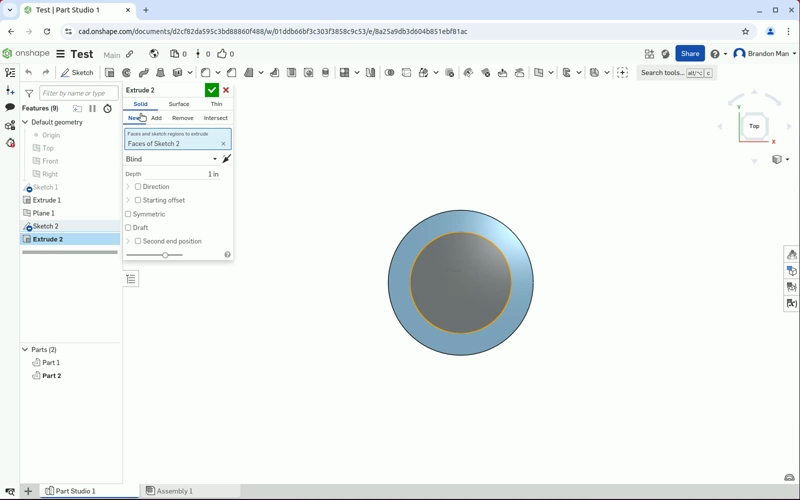
mouse_move(137, 120)
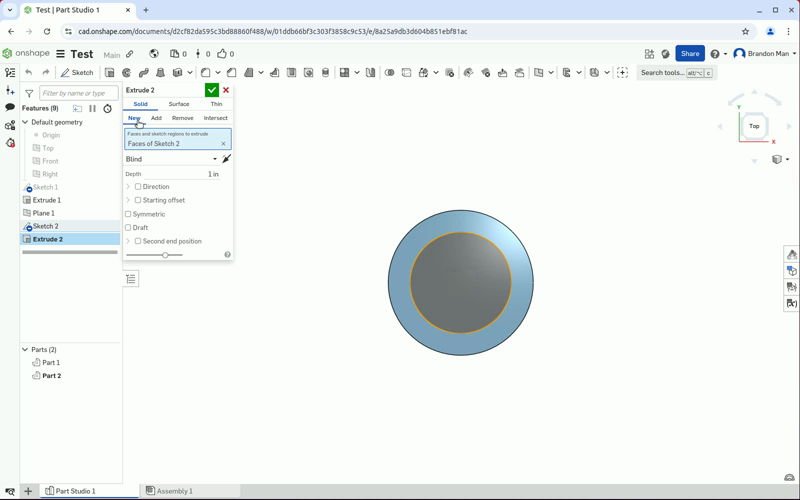
click(137, 120)
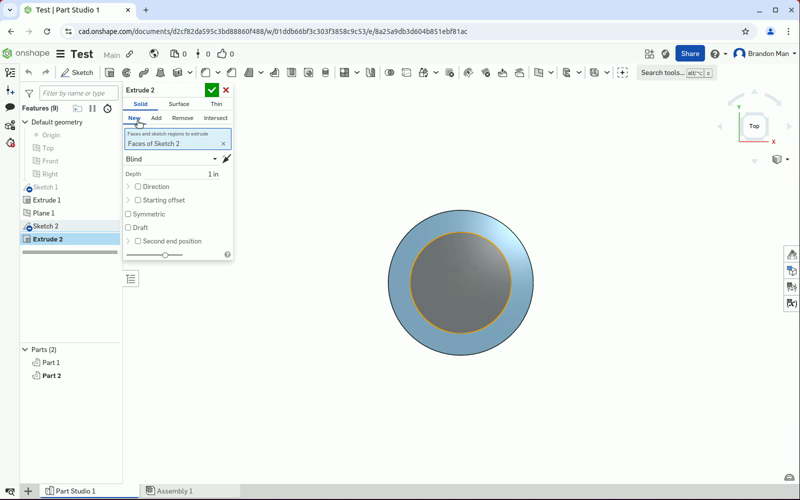
key(tab, 4)
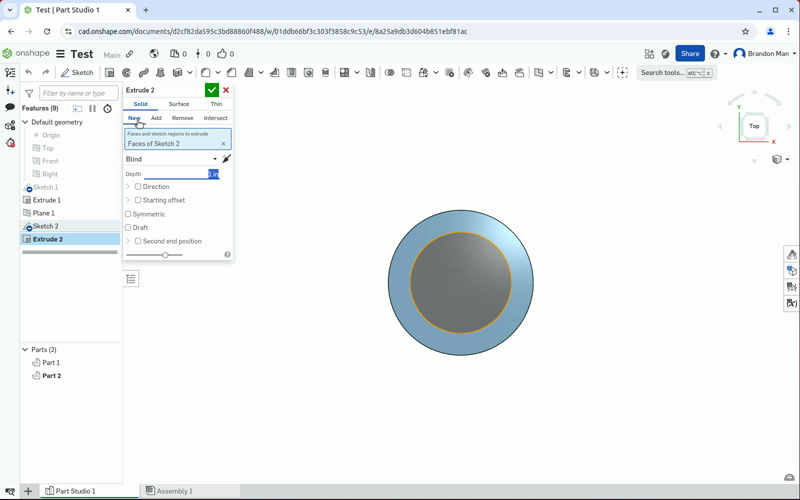
text(11.554)
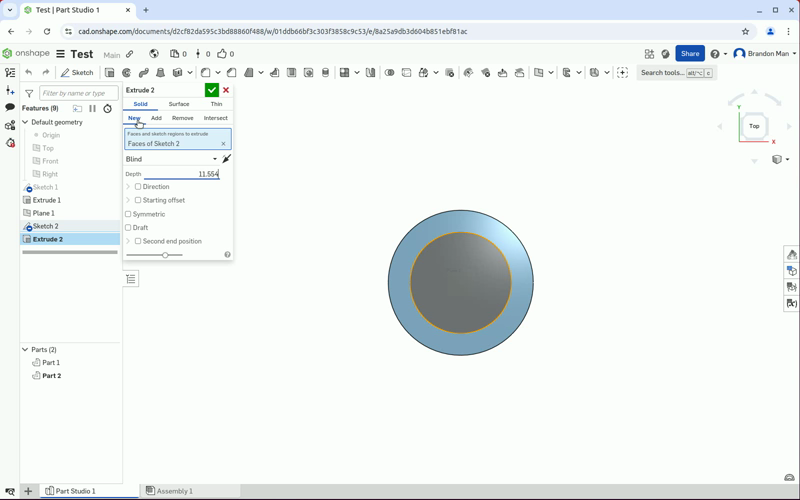
key(enter)
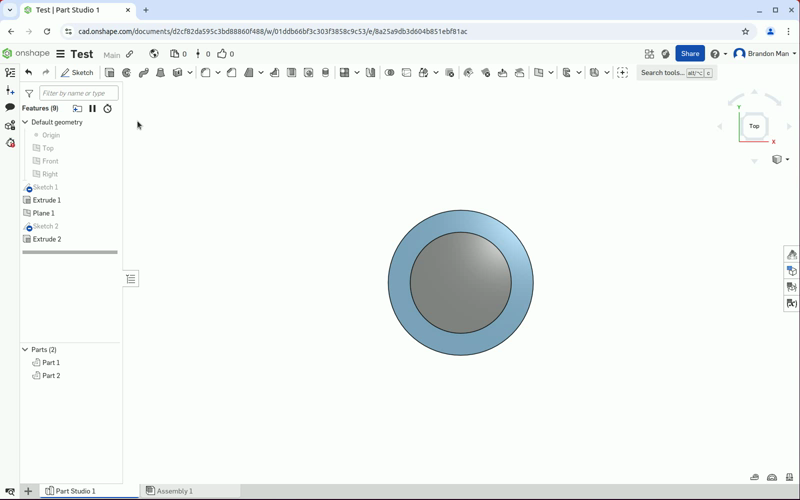
key(shift+h)
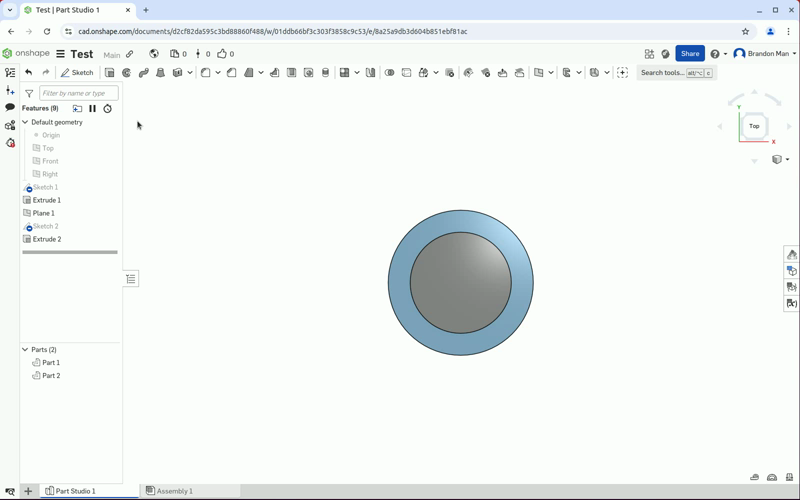
key(shift+h)
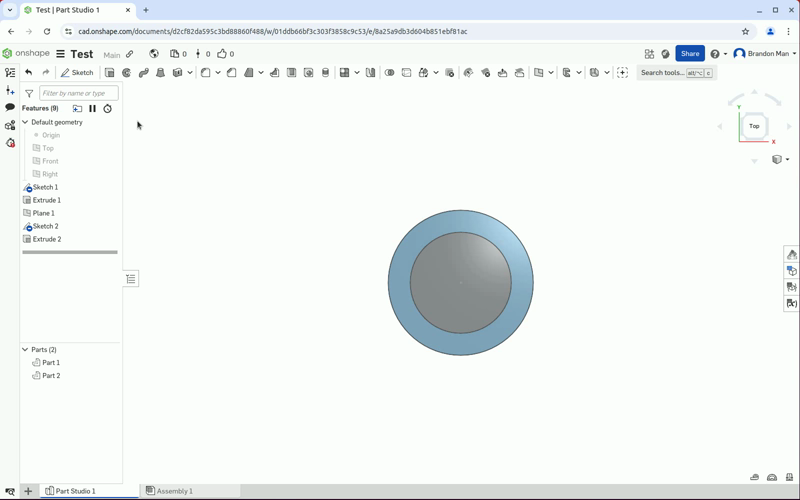
key(shift+7)
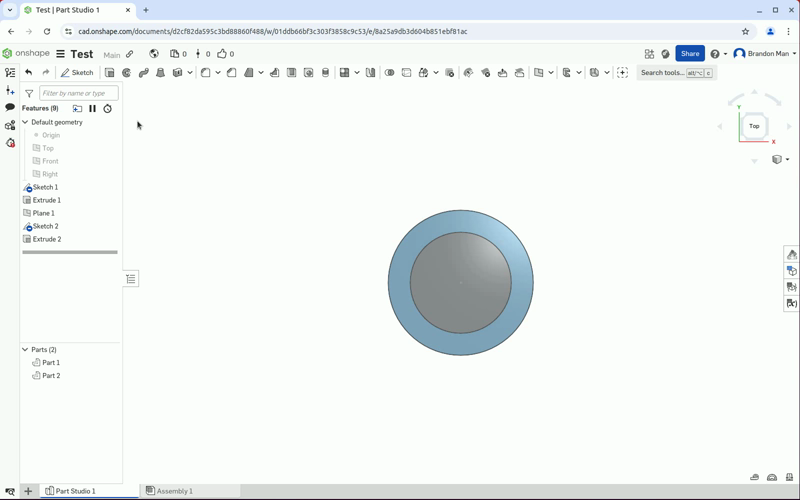
key(up, 3)
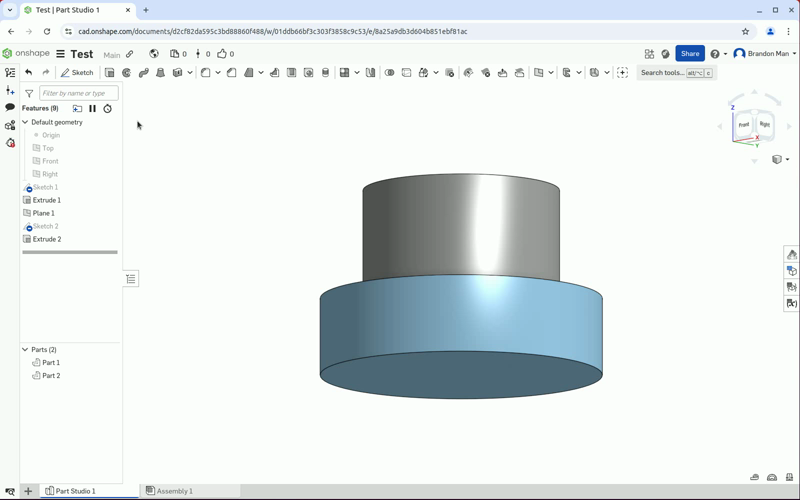
key(left, 3)
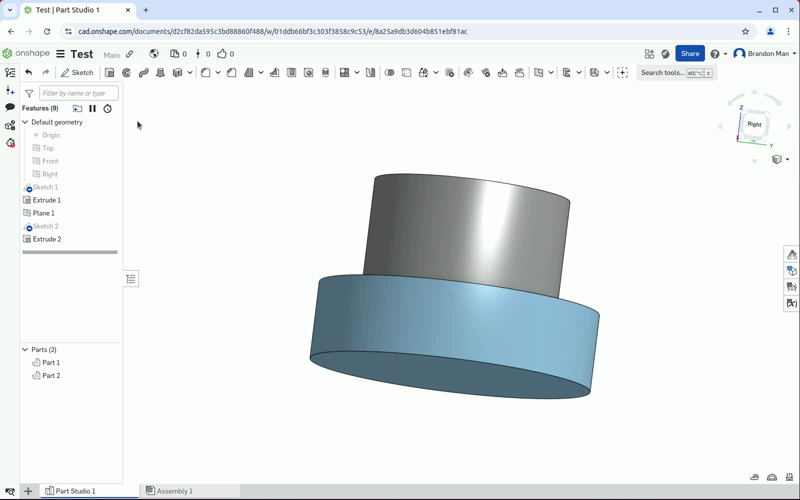
key(right, 3)
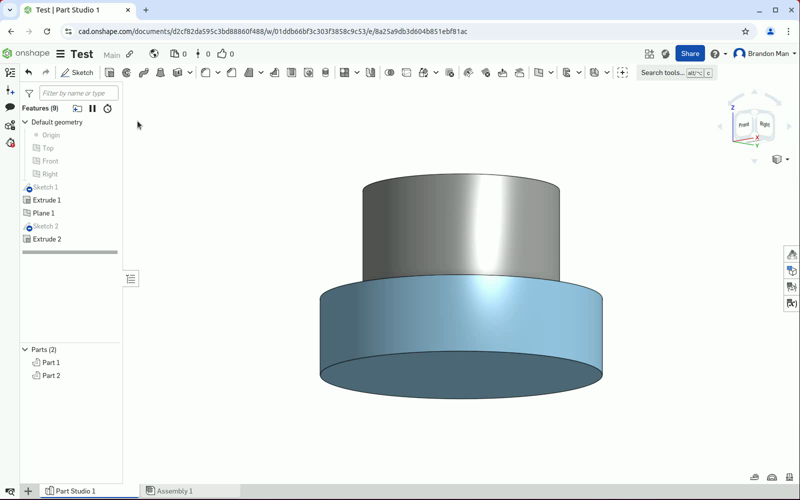
key(down, 3)
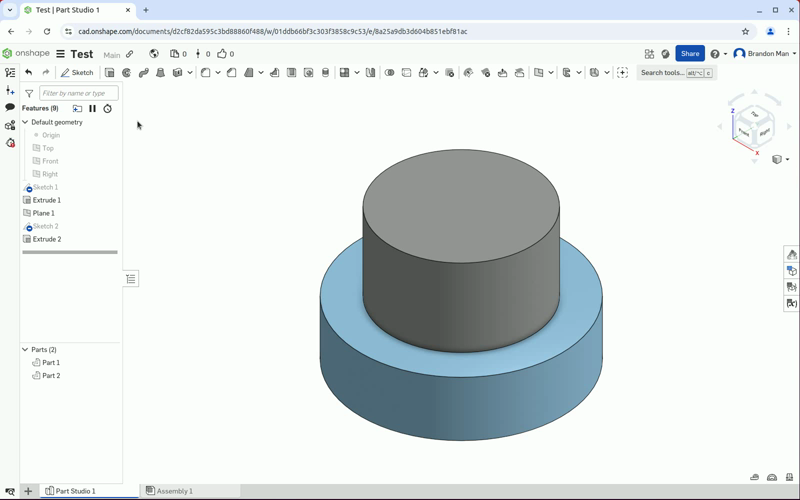
mouse_move(73, 189)
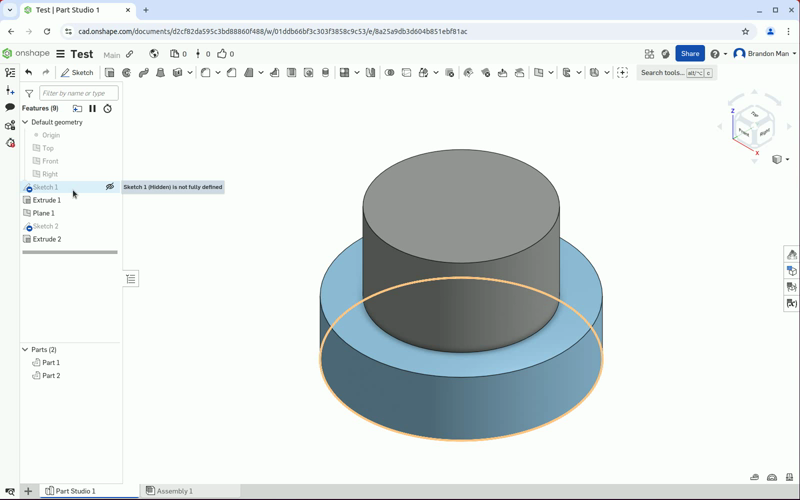
click(73, 189)